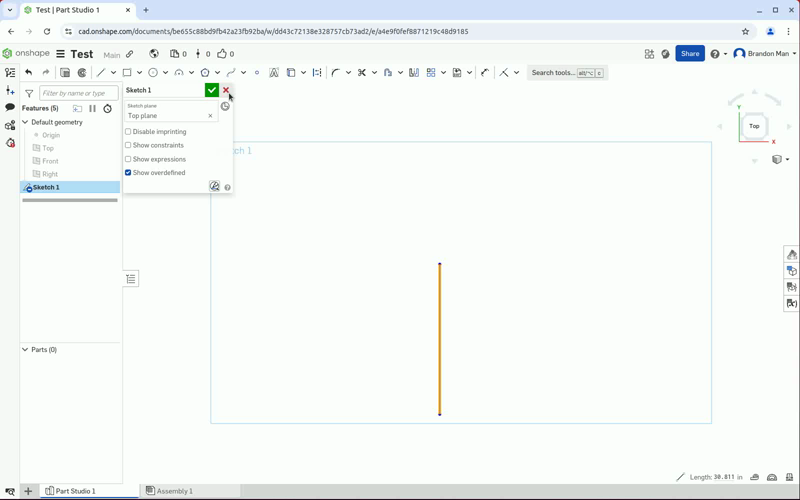
key(shift+h)
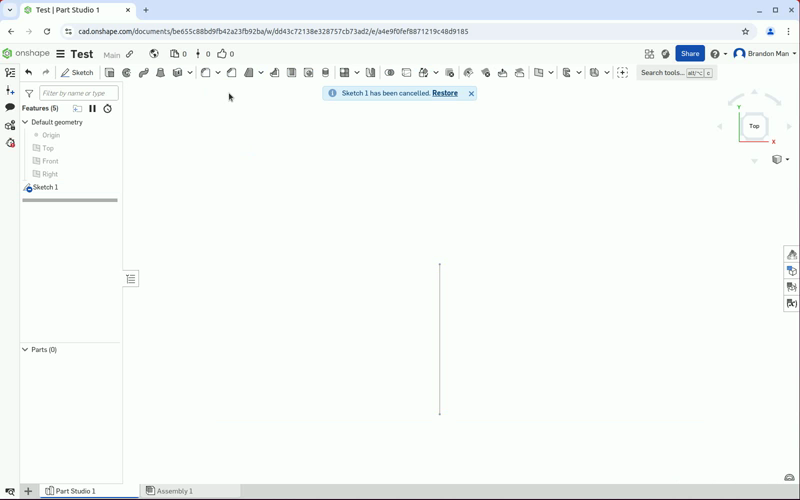
key(shift+s)
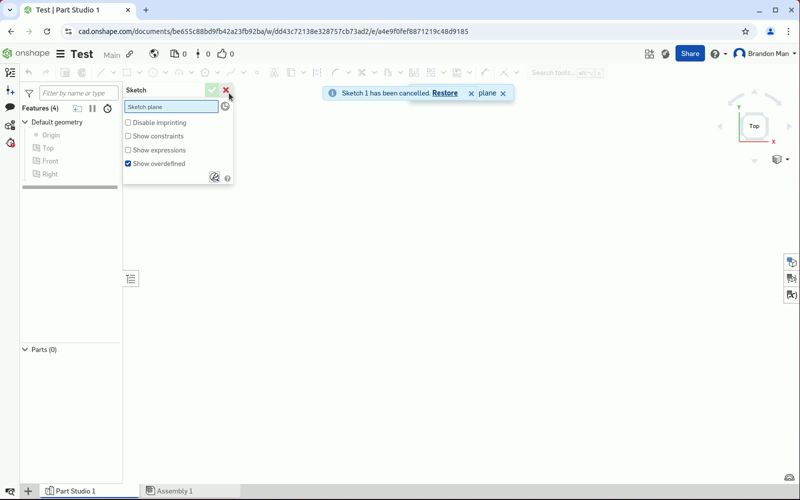
mouse_move(73, 150)
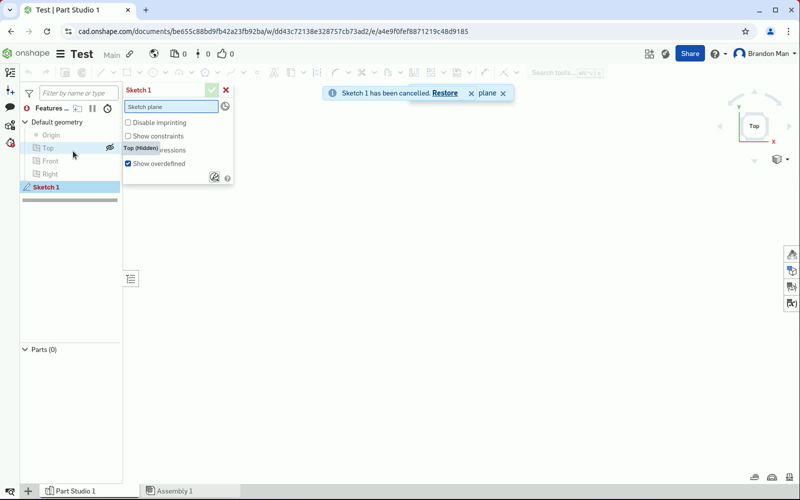
click(73, 150)
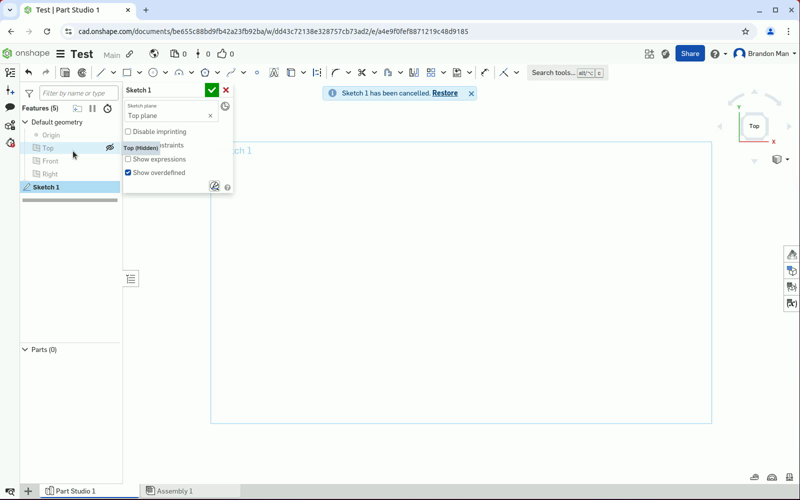
mouse_move(73, 352)
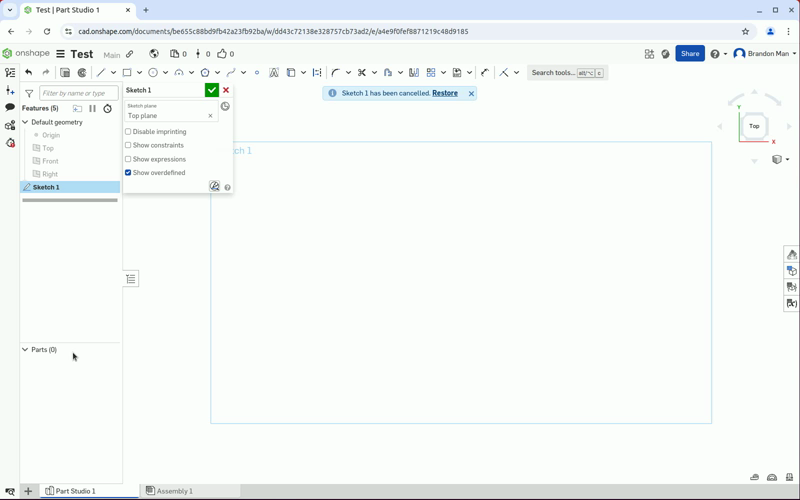
key(y)
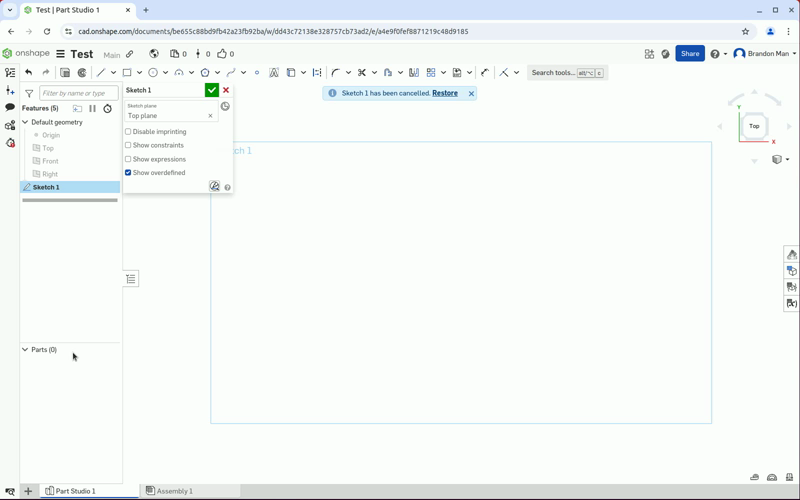
key(c)
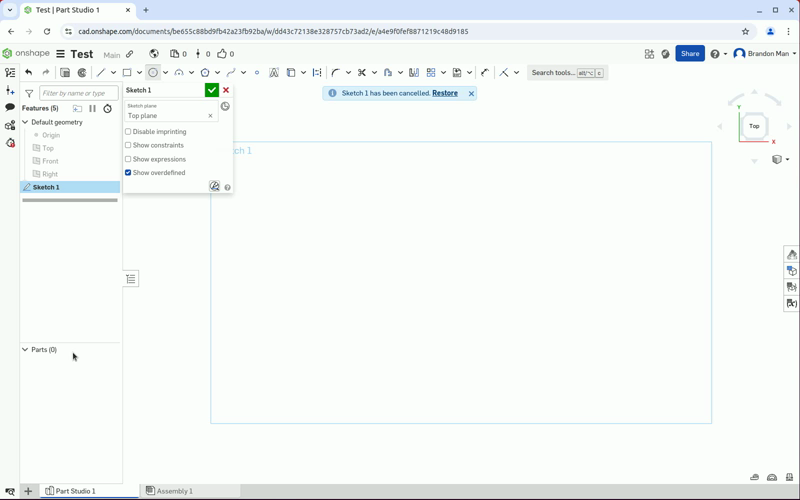
key_down(shift)
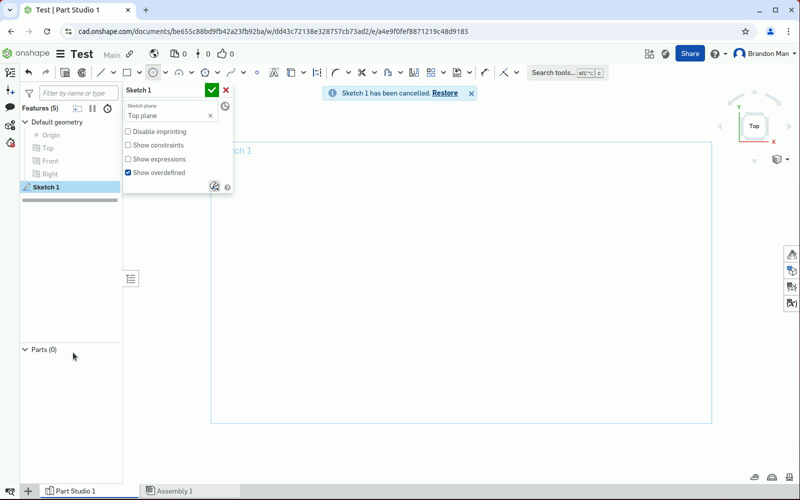
mouse_move(461, 282)
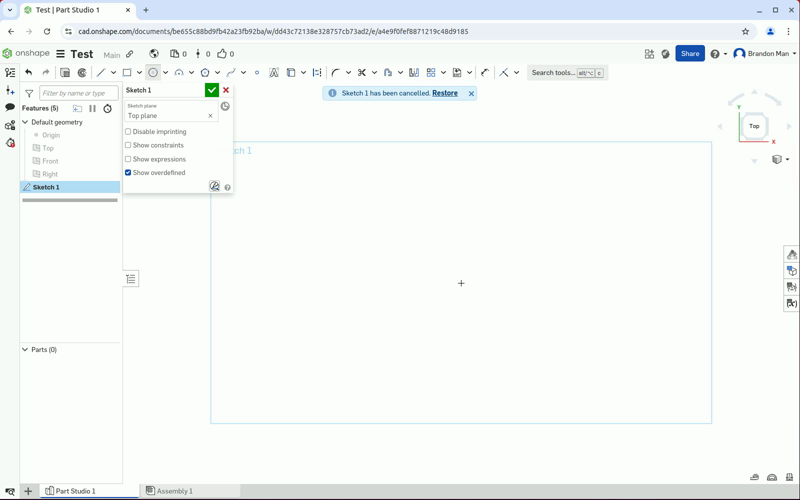
click(461, 282)
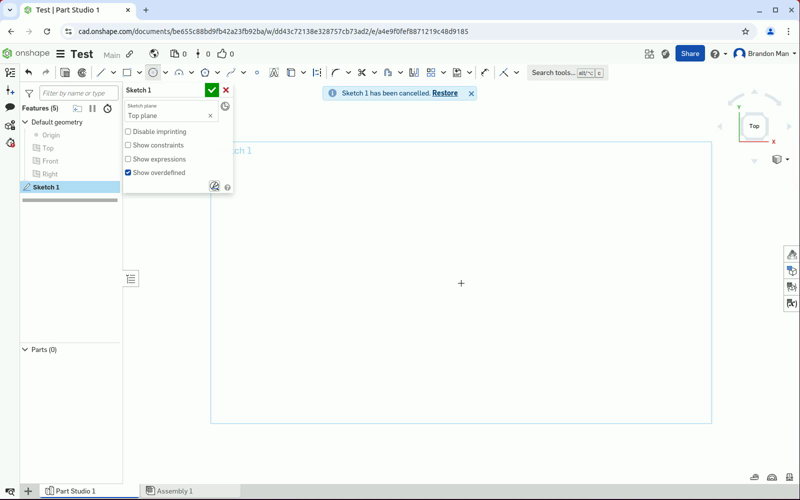
key_up(shift)
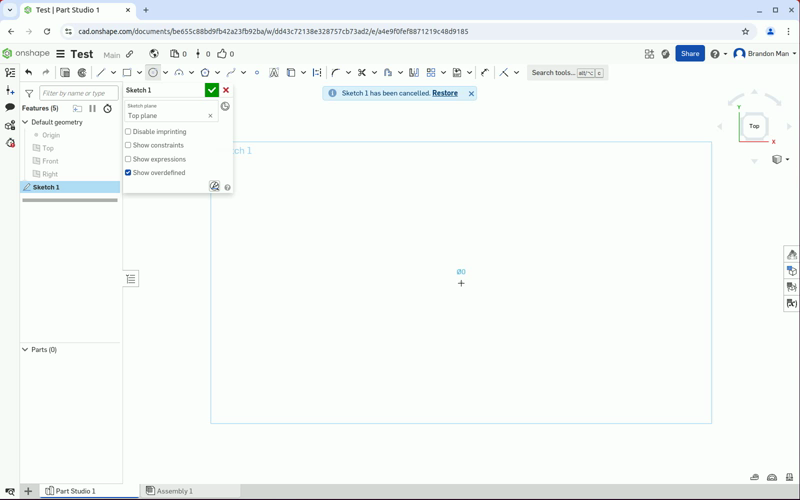
mouse_move(574, 282)
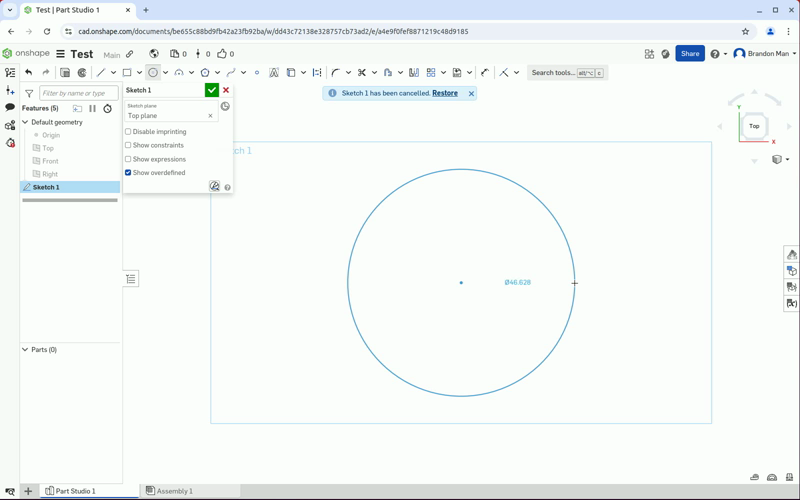
click(574, 282)
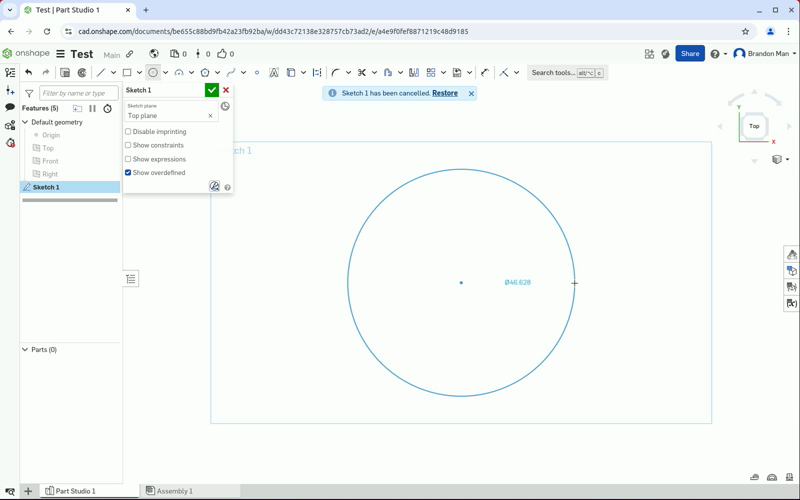
key(esc)
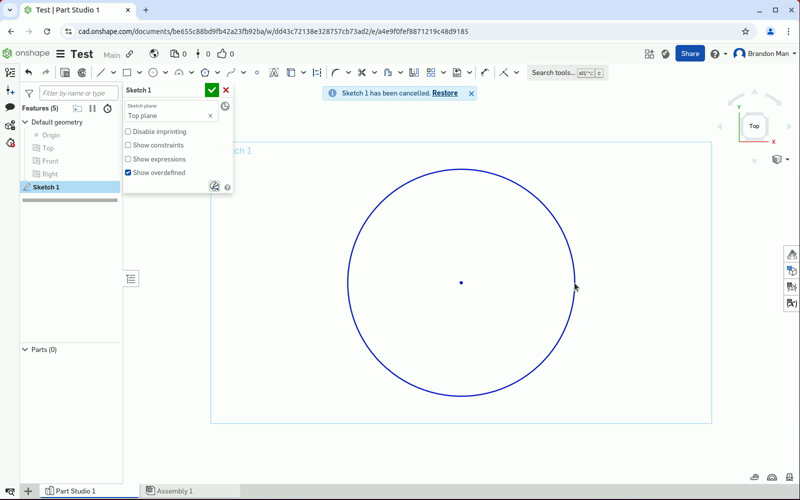
mouse_move(453, 365)
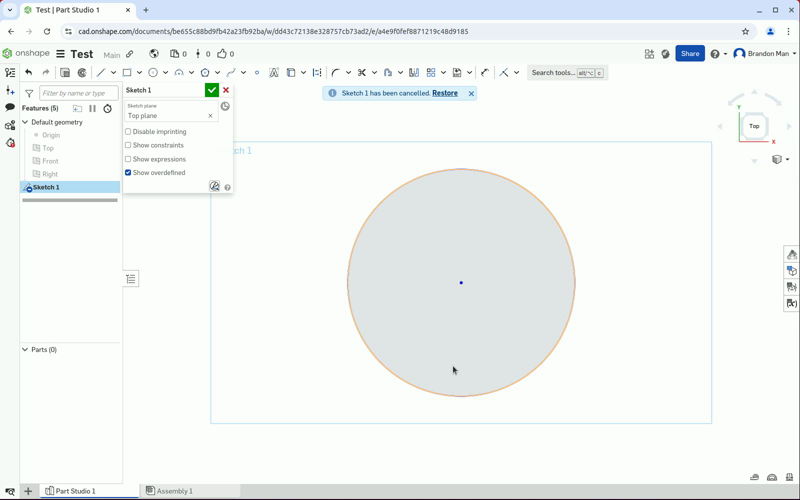
click(453, 365)
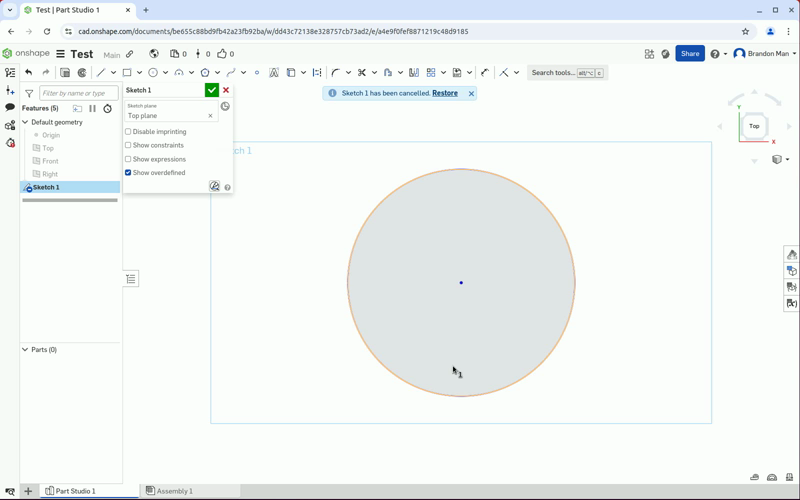
mouse_move(73, 352)
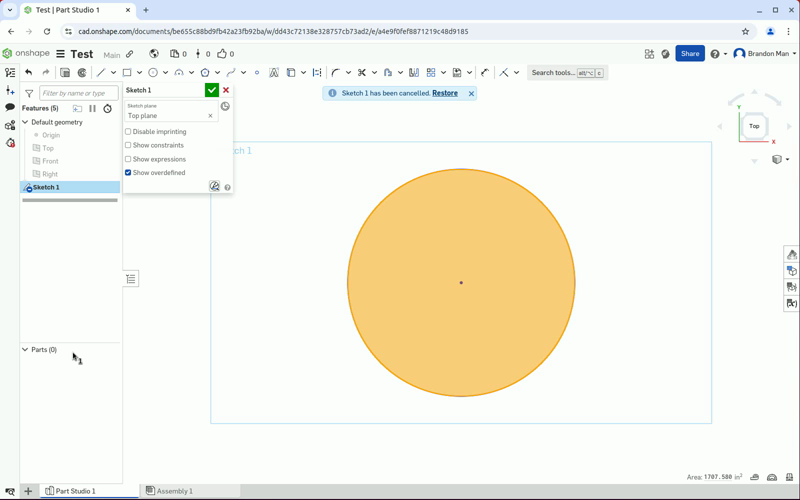
key(shift+y)
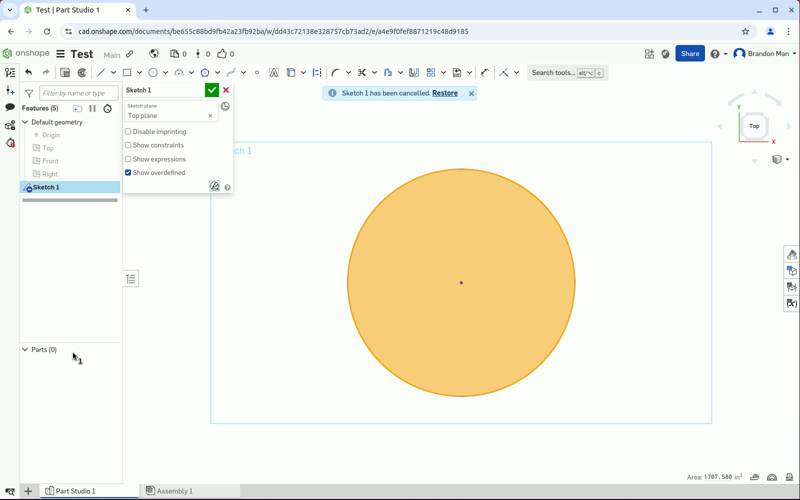
key(shift+e)
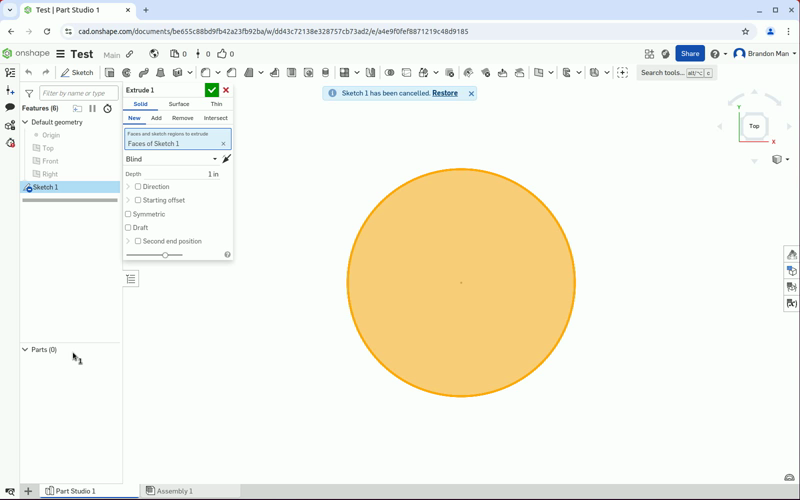
mouse_move(143, 106)
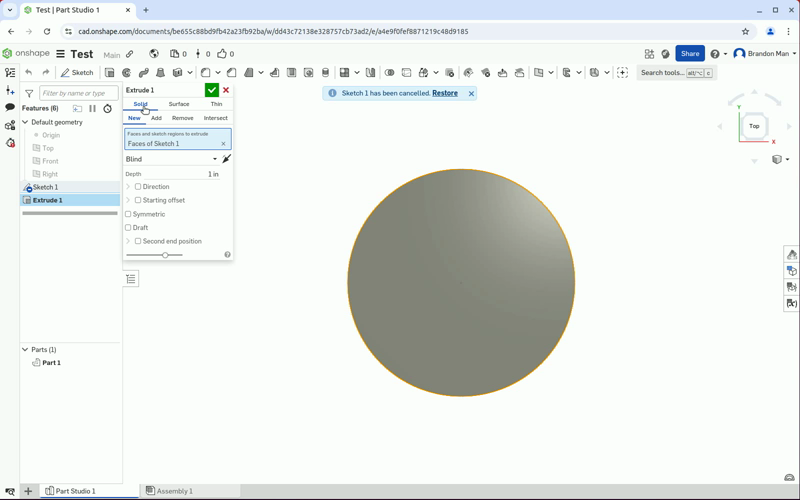
click(143, 106)
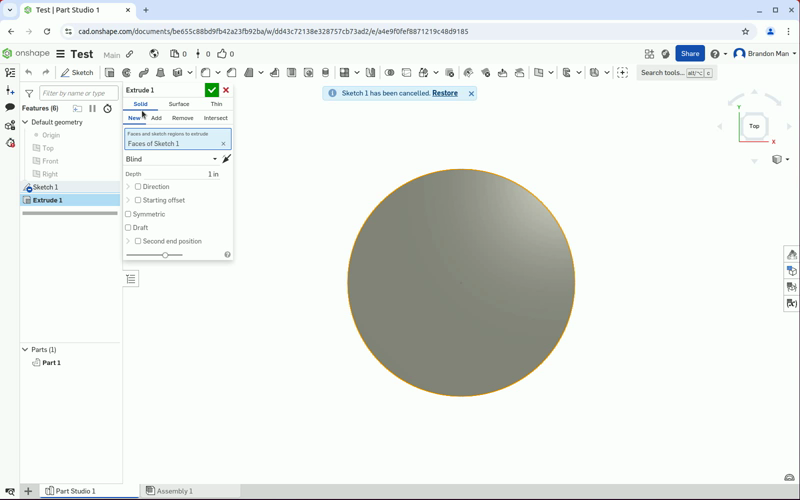
mouse_move(137, 120)
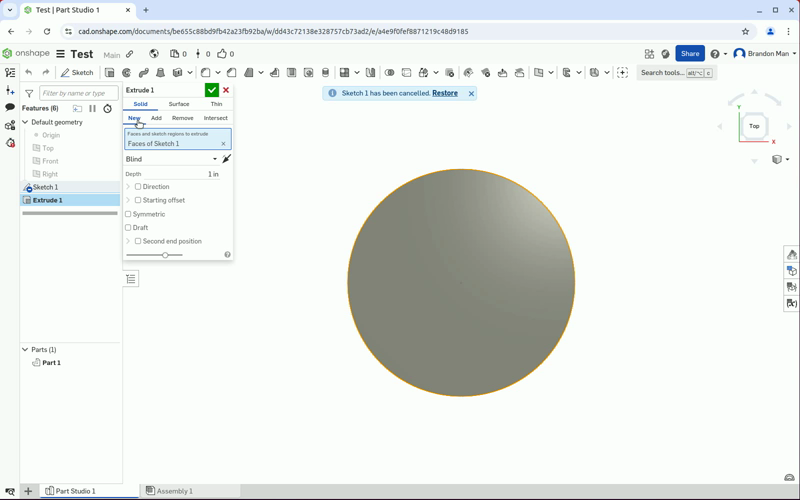
click(137, 120)
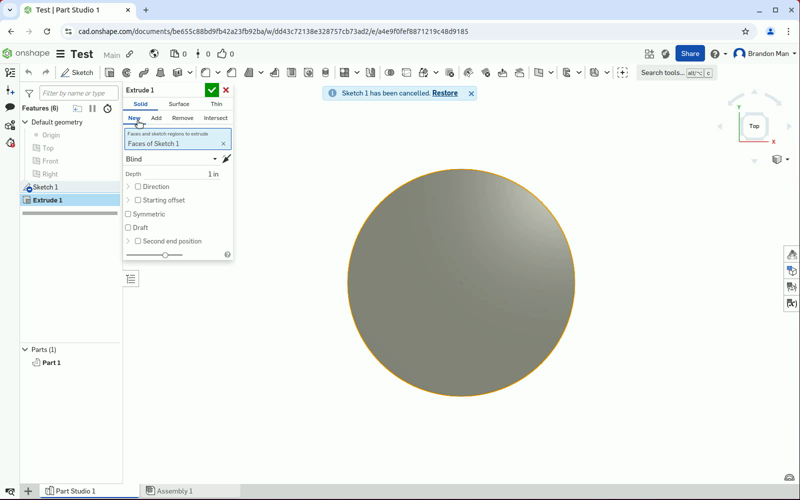
key(tab, 4)
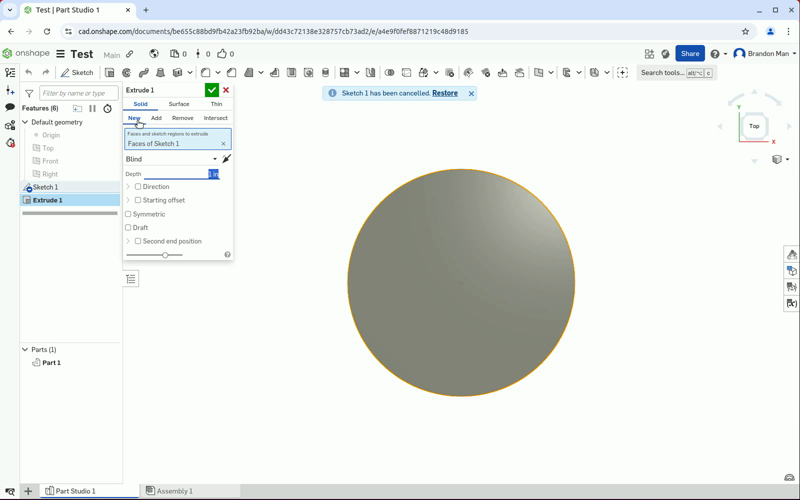
text(3.129)
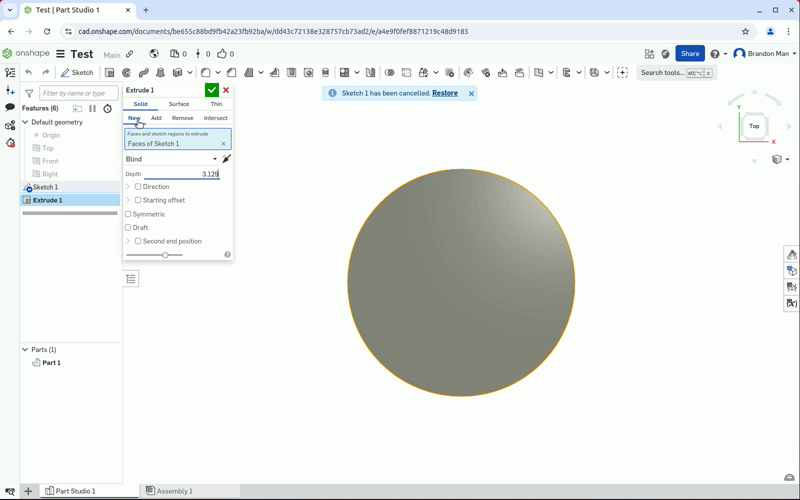
key(enter)
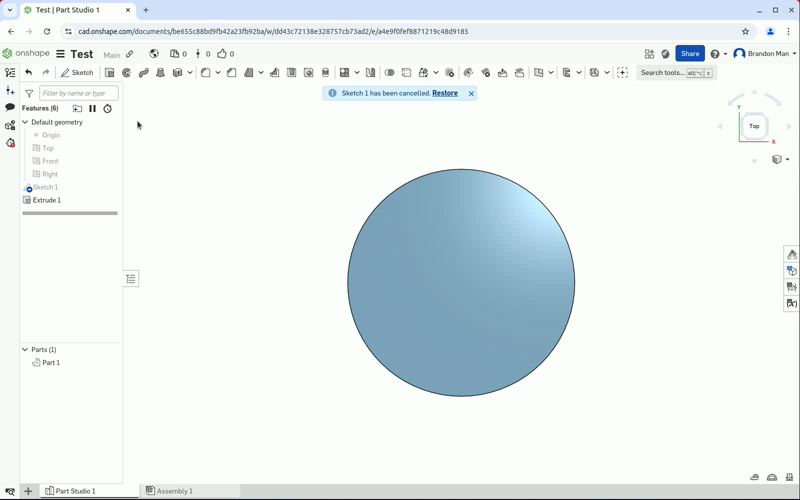
key(shift+h)
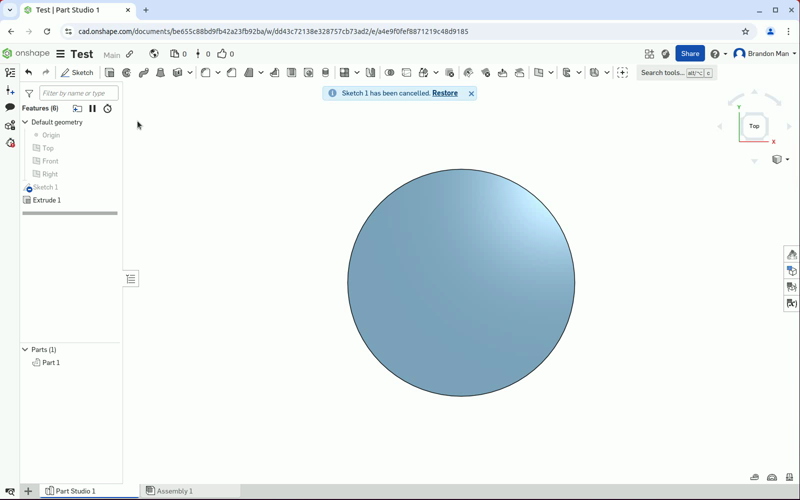
key(shift+h)
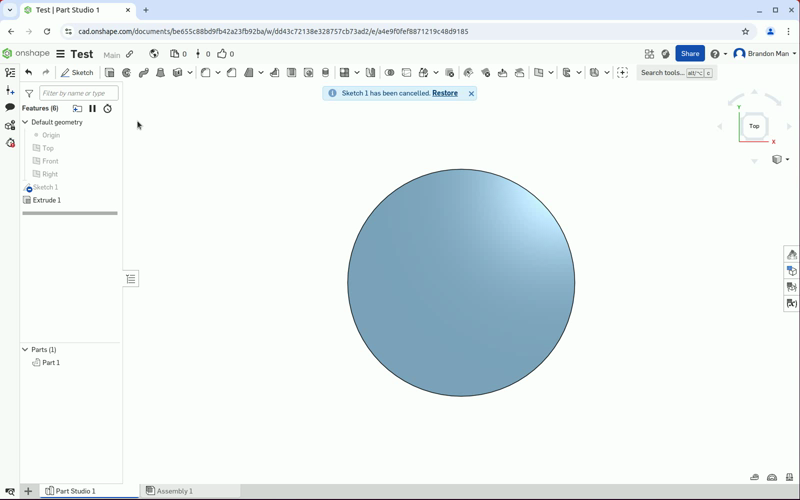
mouse_move(73, 189)
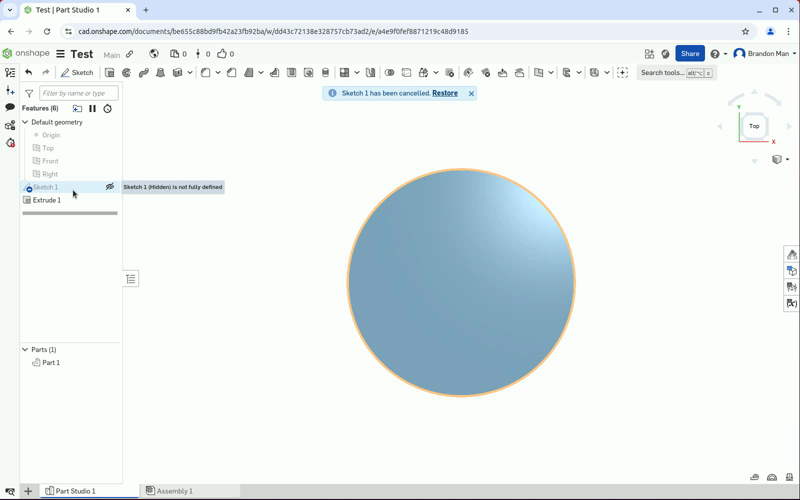
click(73, 189)
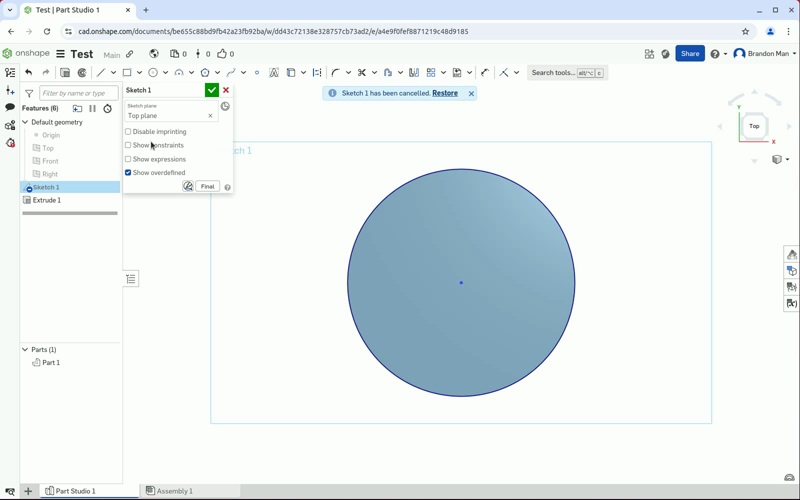
mouse_move(229, 92)
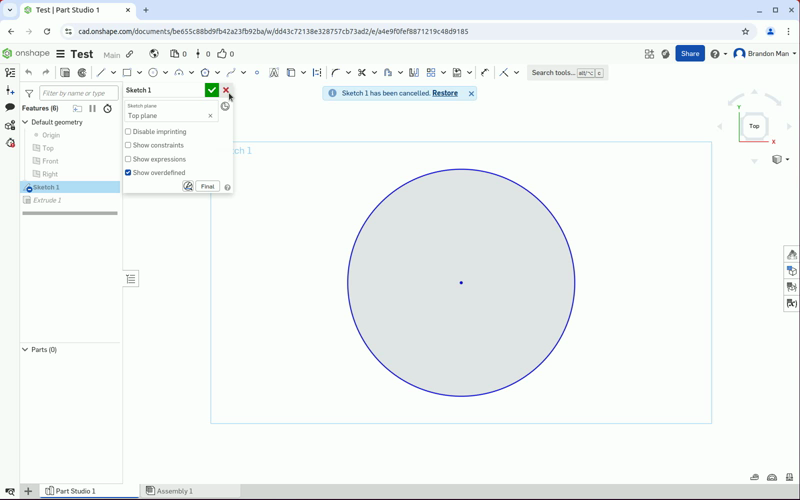
click(229, 92)
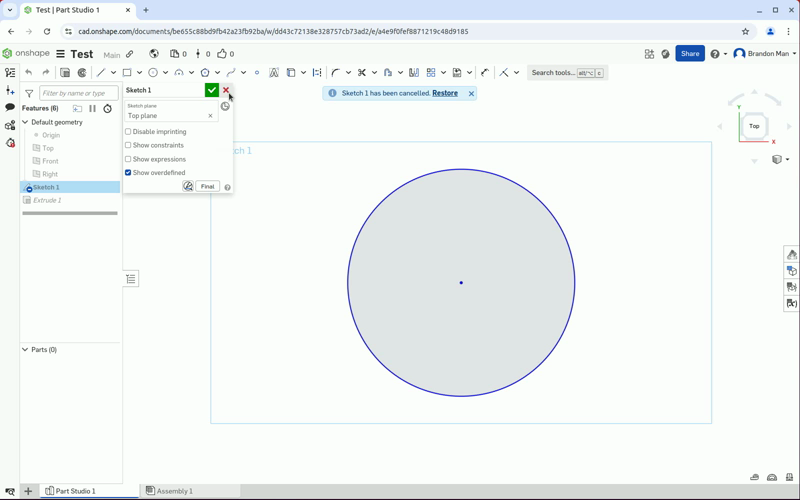
key(shift+s)
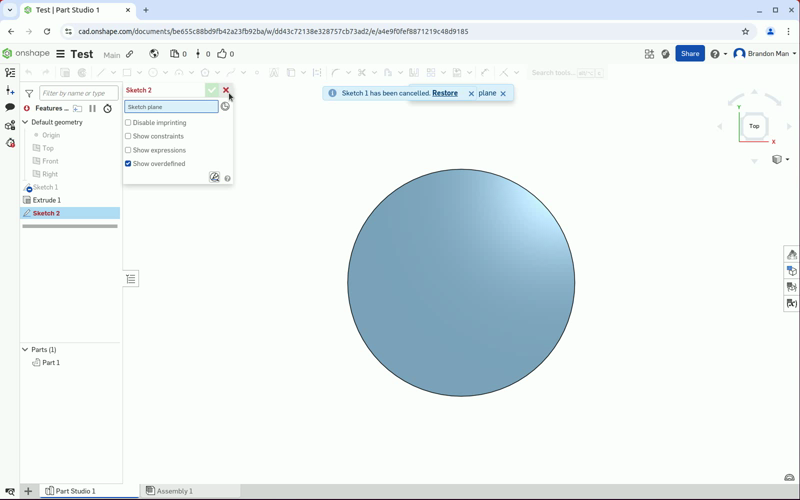
mouse_move(73, 150)
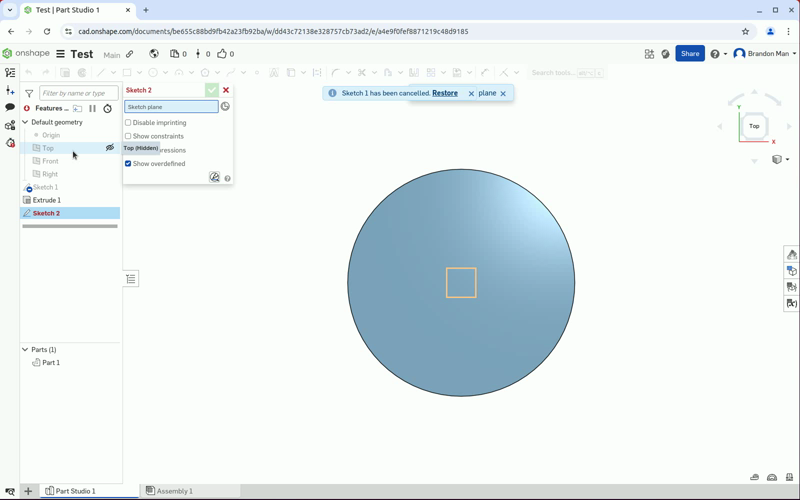
click(73, 150)
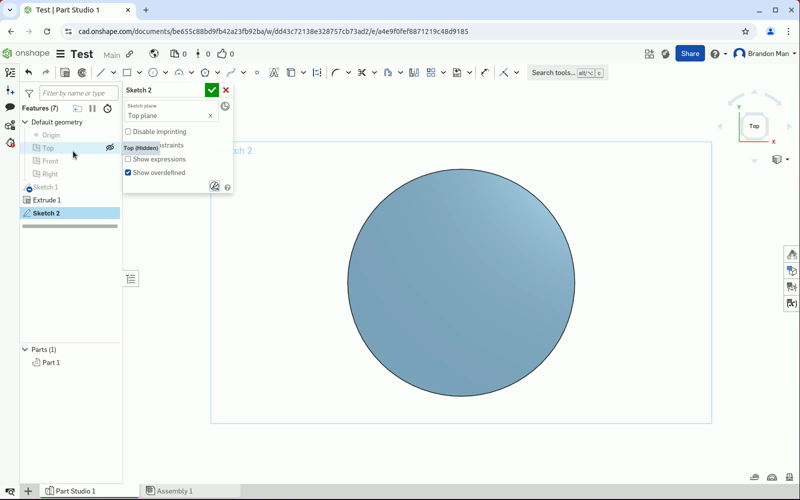
mouse_move(73, 352)
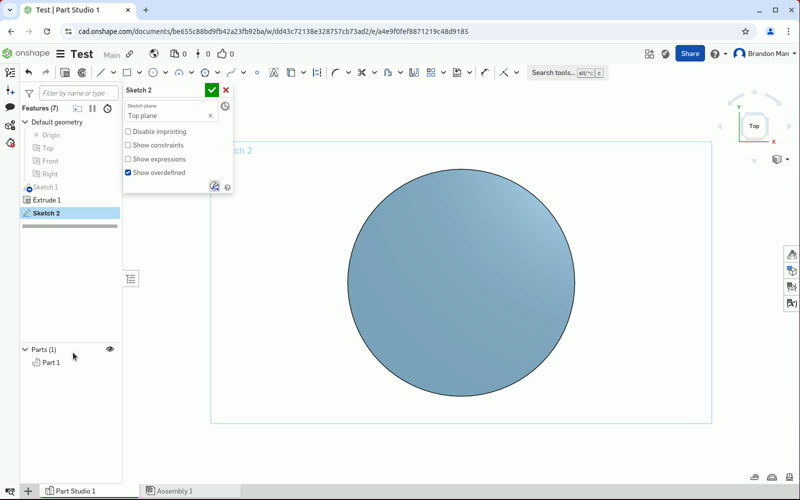
key(y)
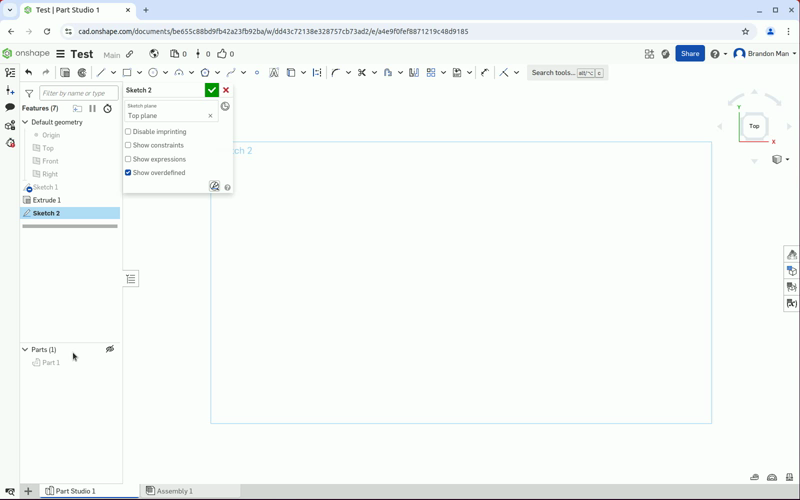
key(c)
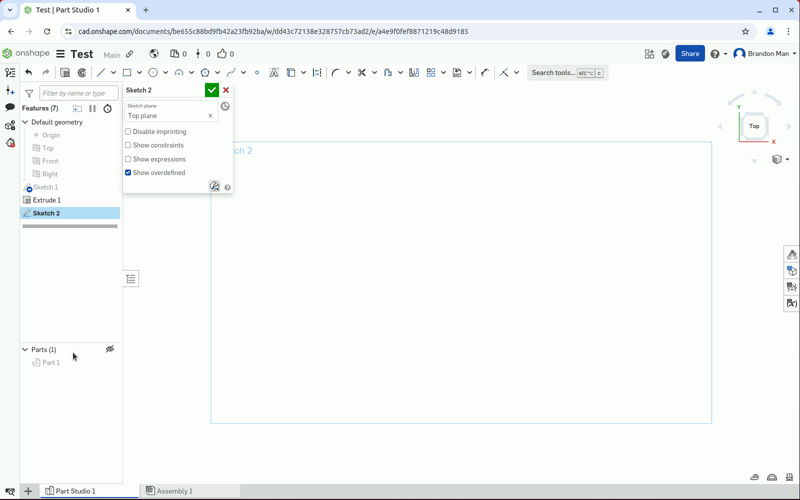
key_down(shift)
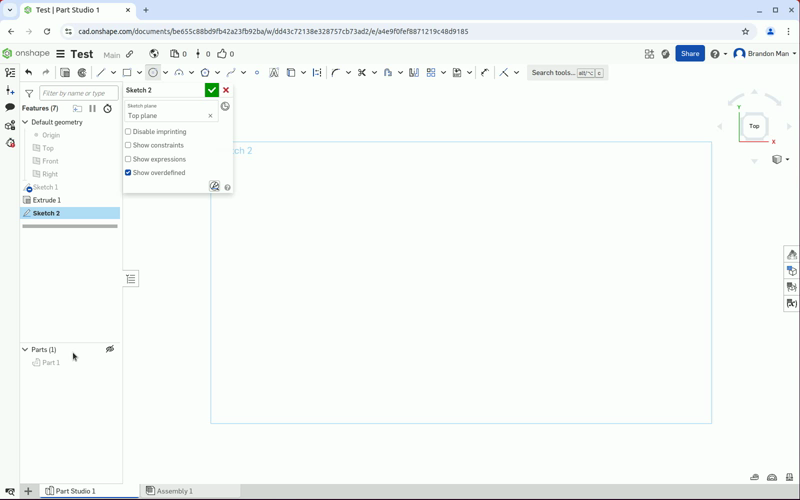
mouse_move(460, 282)
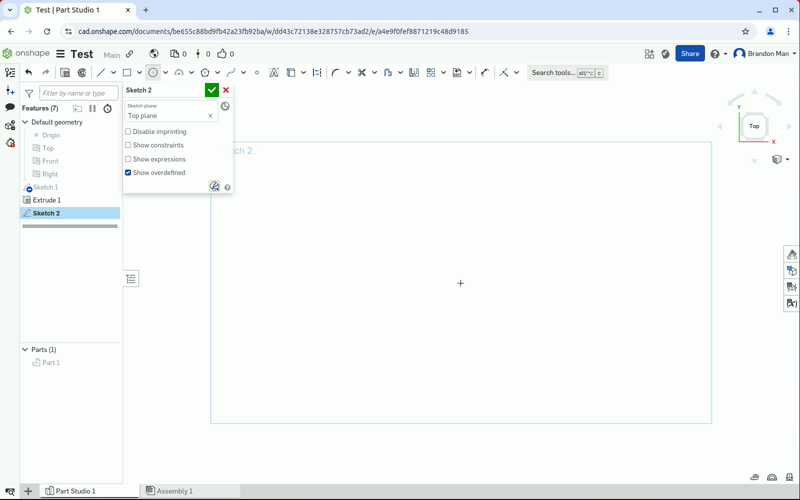
click(460, 282)
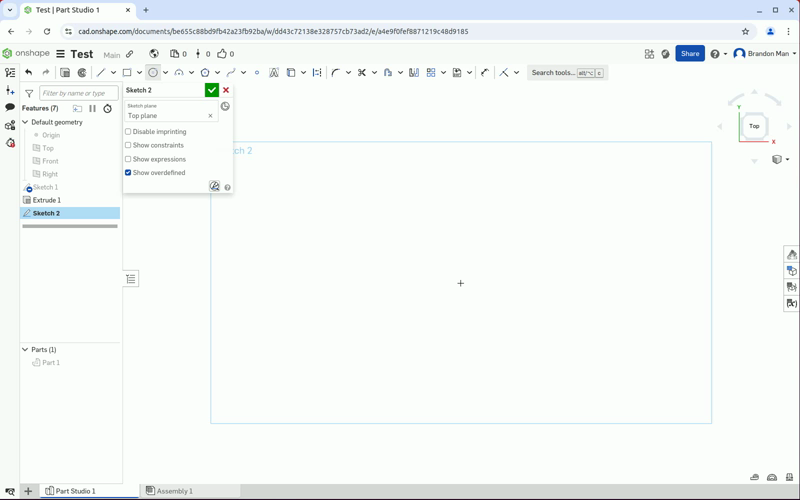
key_up(shift)
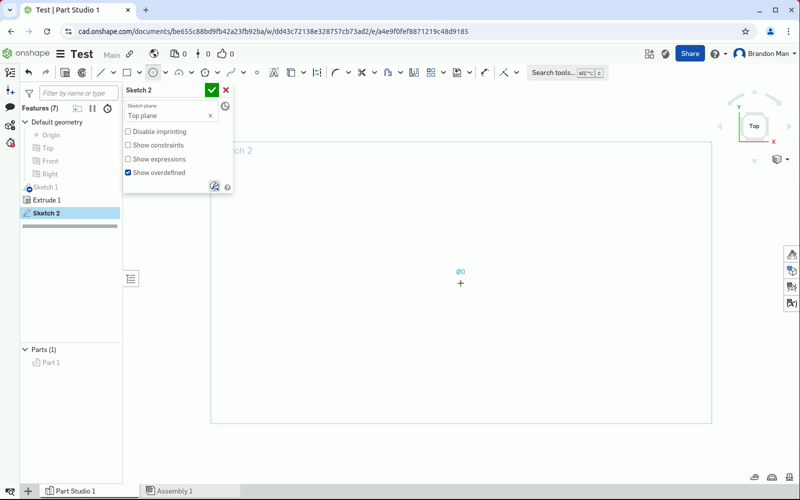
mouse_move(572, 282)
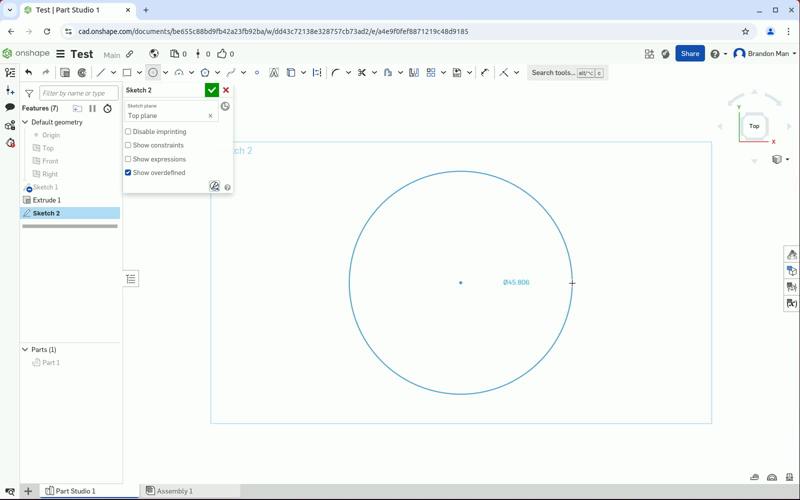
click(572, 282)
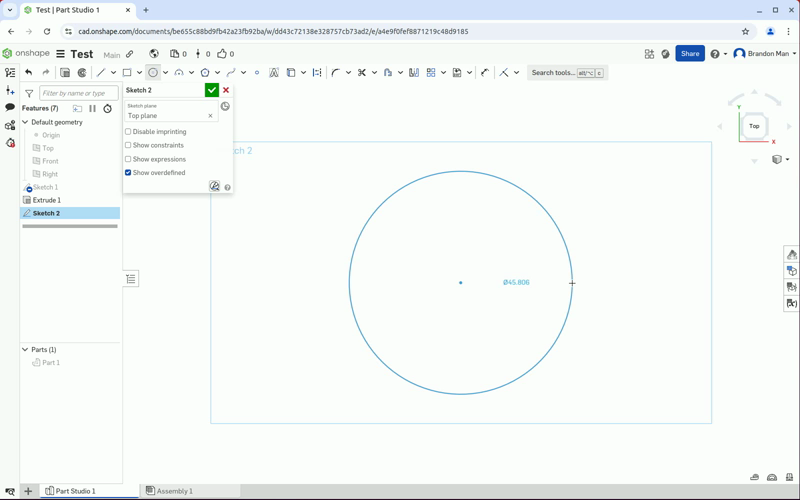
key(esc)
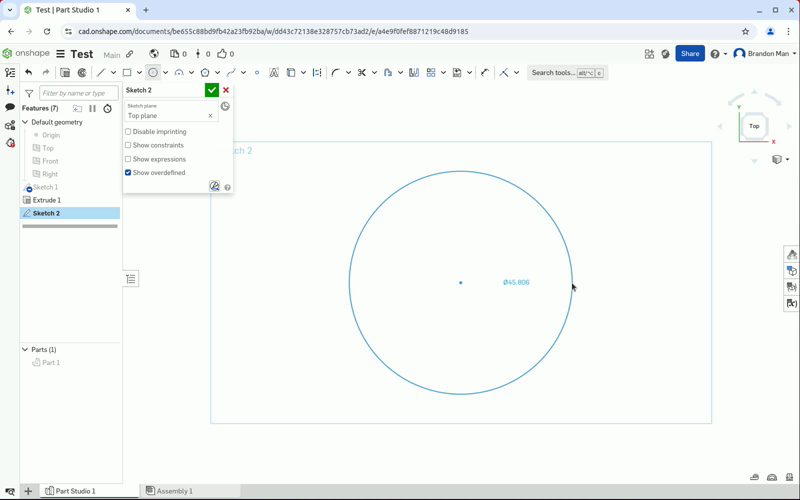
key(c)
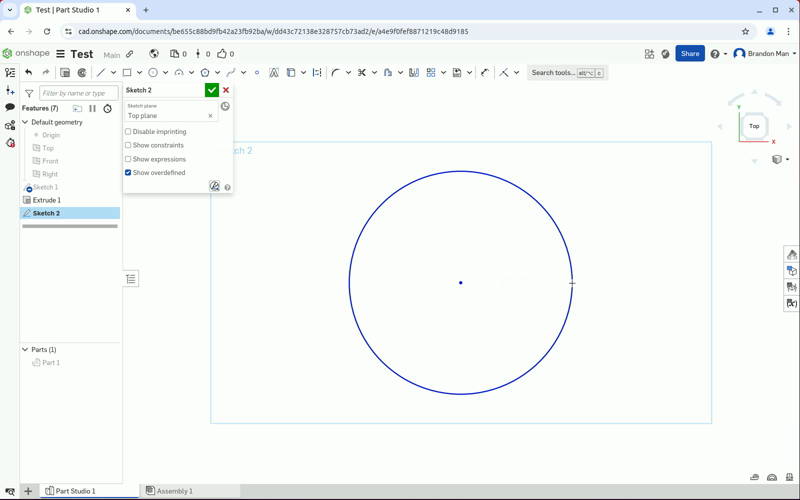
key_down(shift)
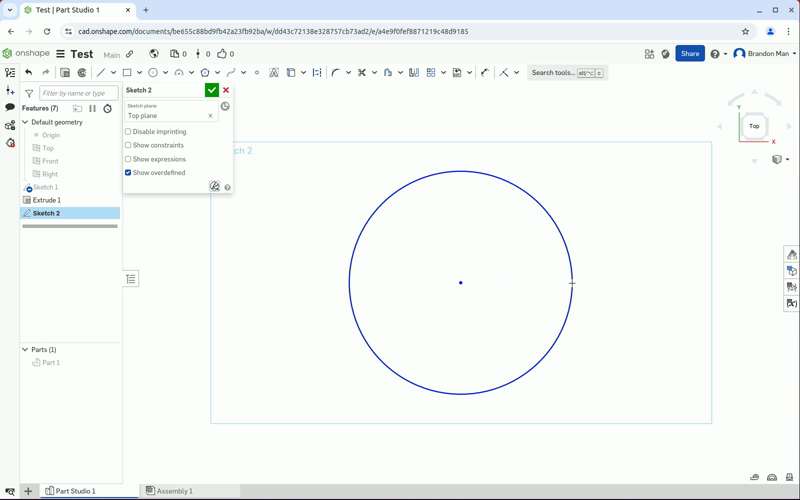
mouse_move(460, 282)
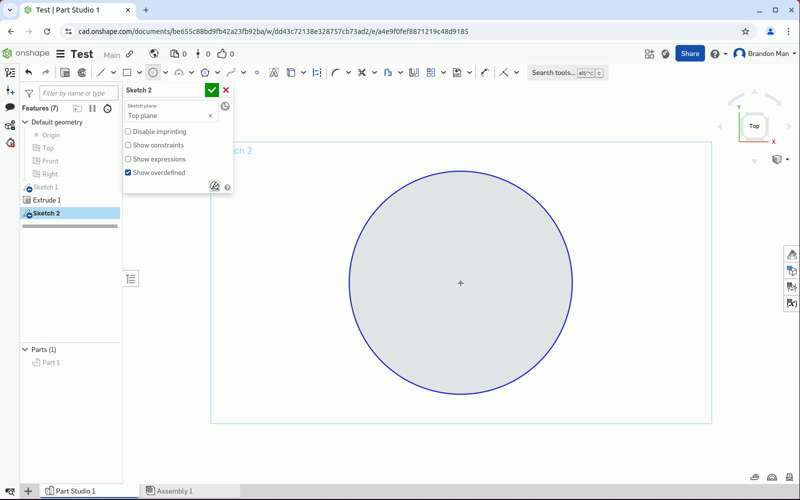
click(460, 282)
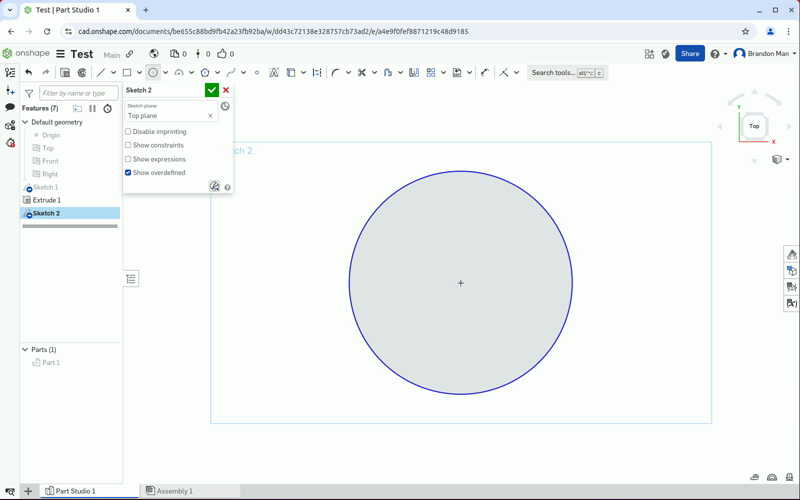
key_up(shift)
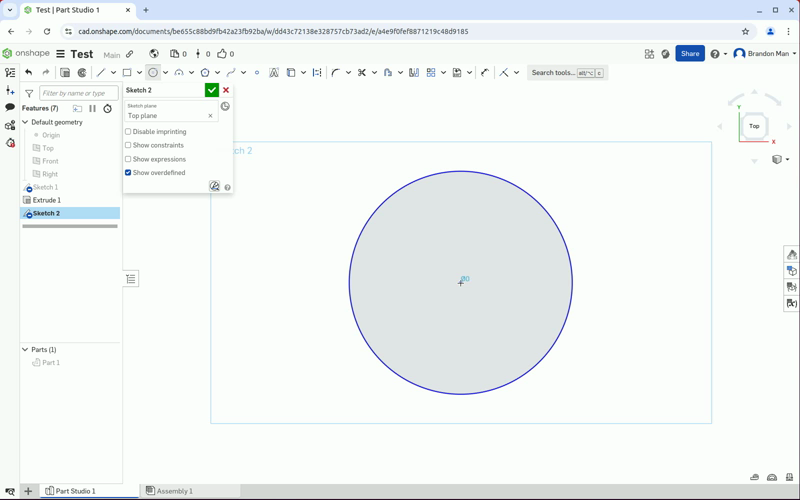
mouse_move(567, 282)
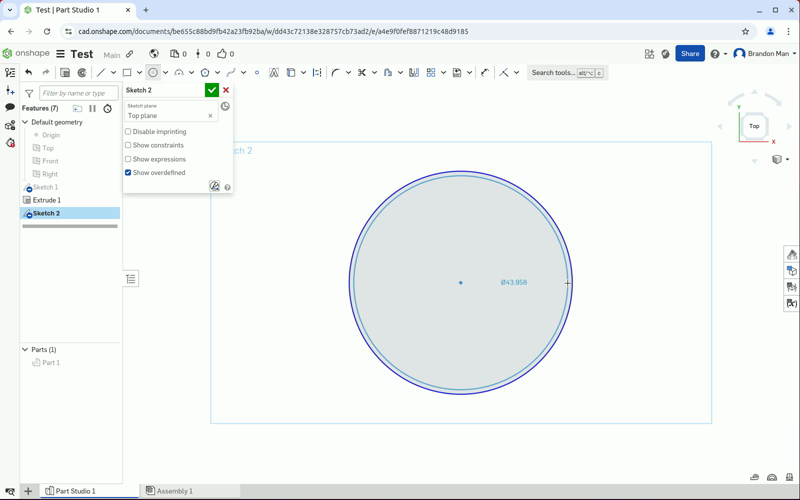
click(567, 282)
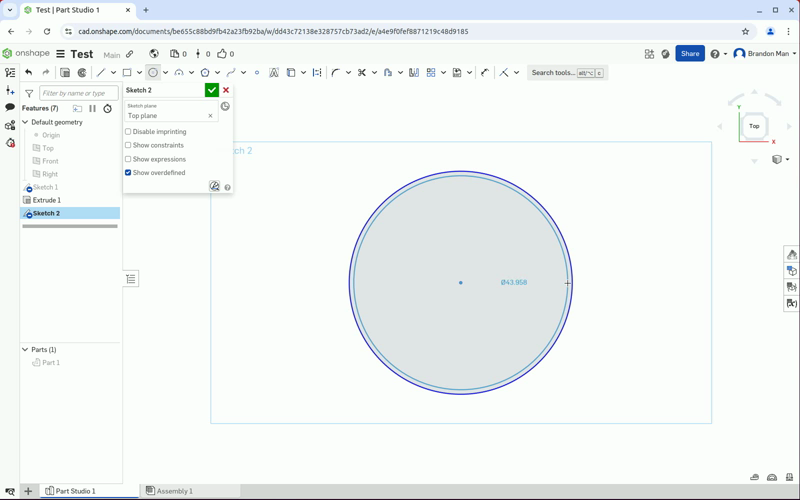
key(esc)
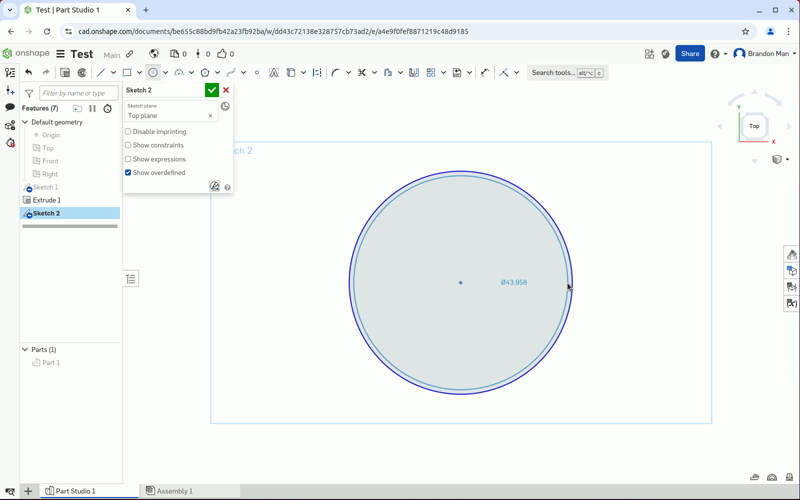
mouse_move(554, 339)
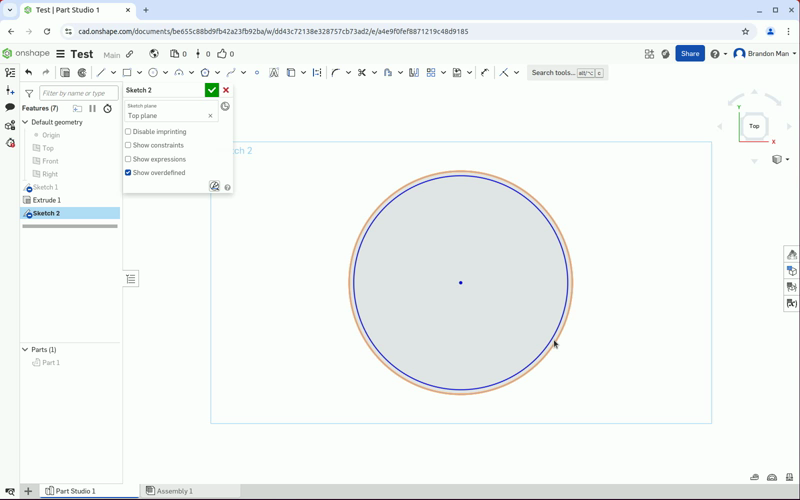
click(554, 339)
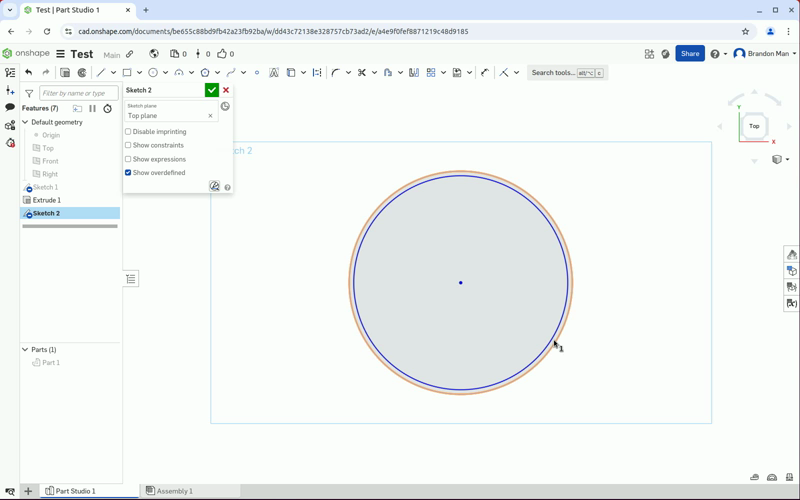
mouse_move(73, 352)
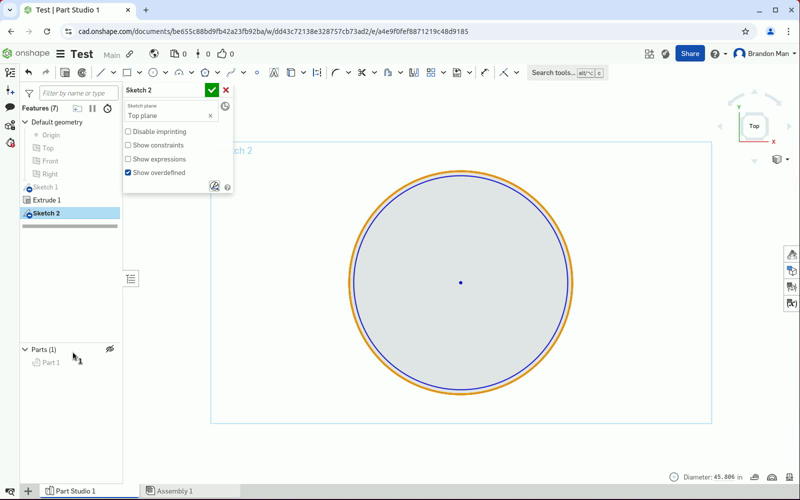
key(shift+y)
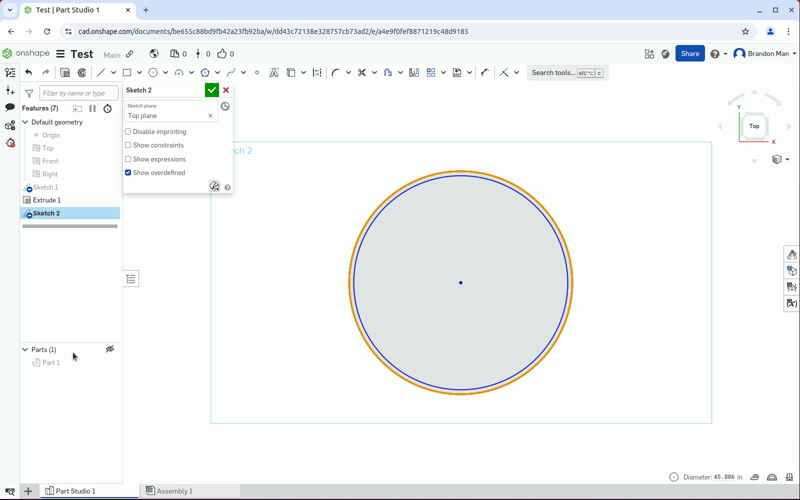
key(shift+e)
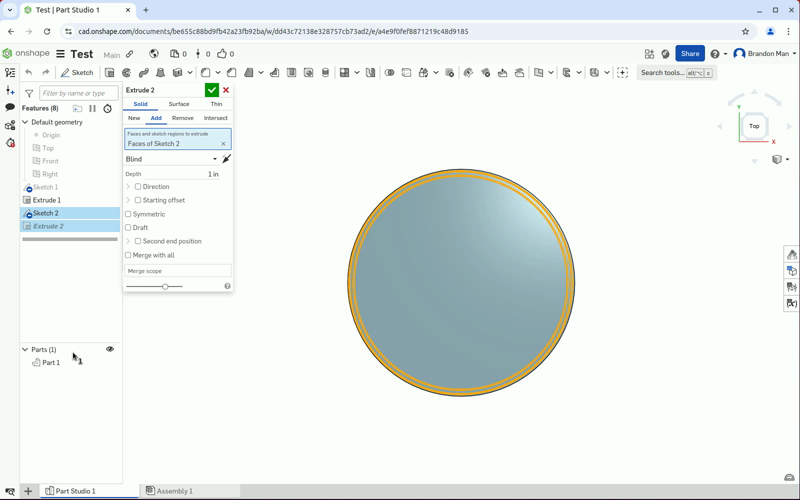
mouse_move(143, 106)
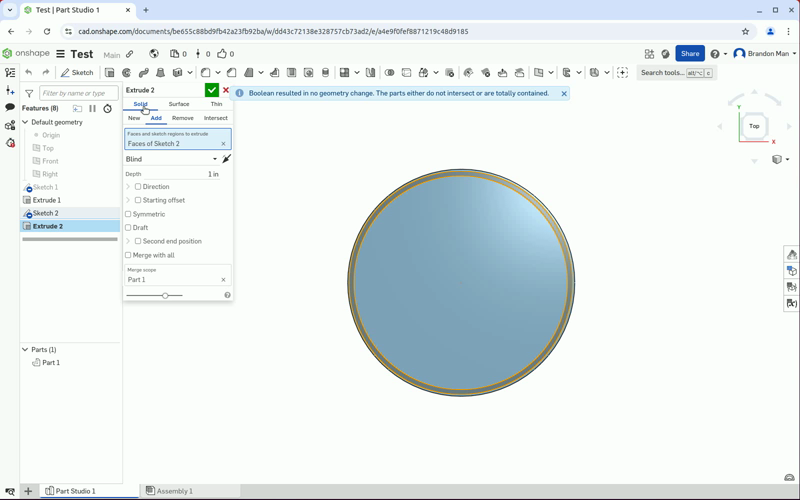
click(143, 106)
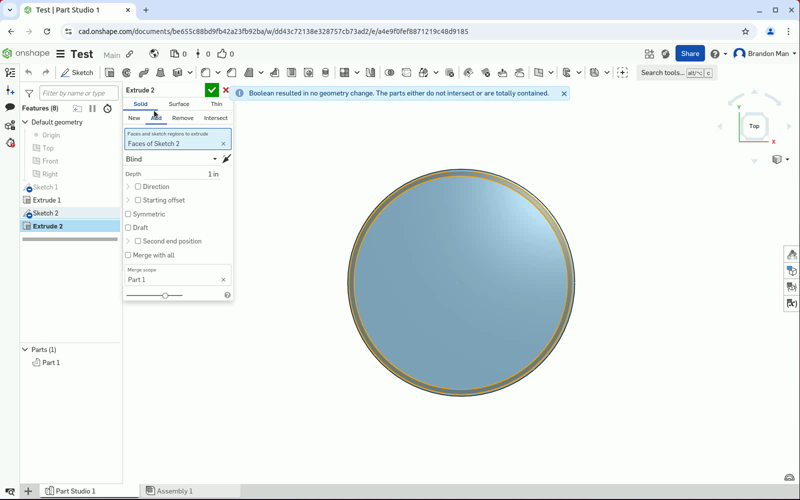
mouse_move(186, 120)
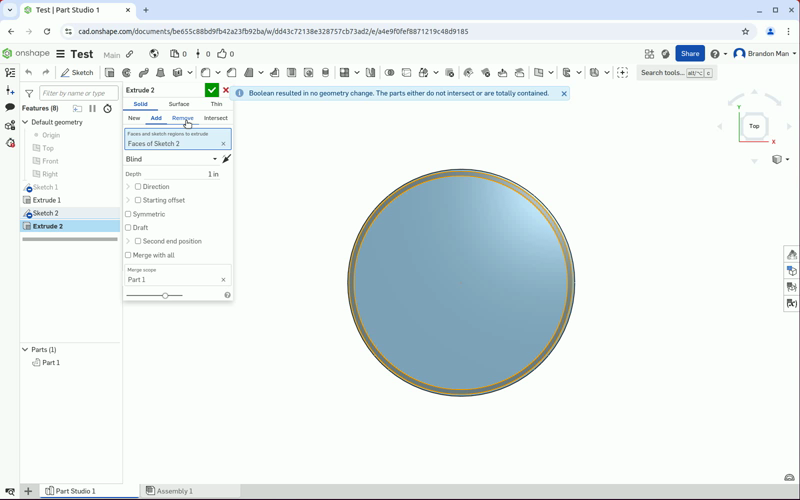
click(186, 120)
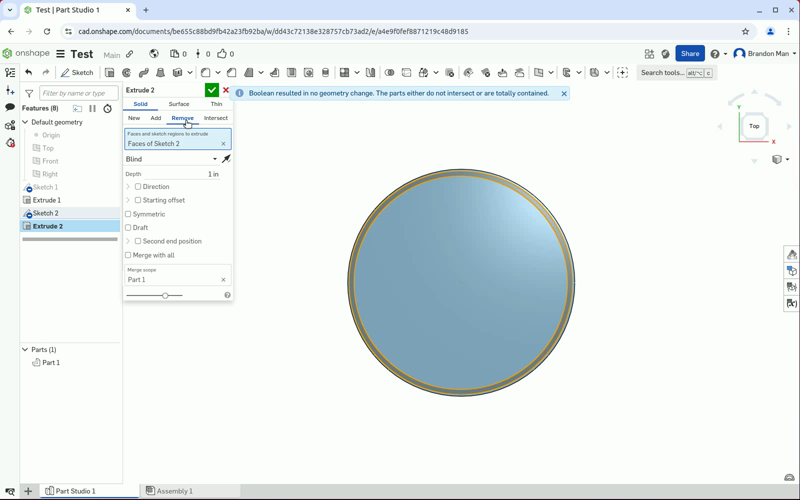
key(tab, 4)
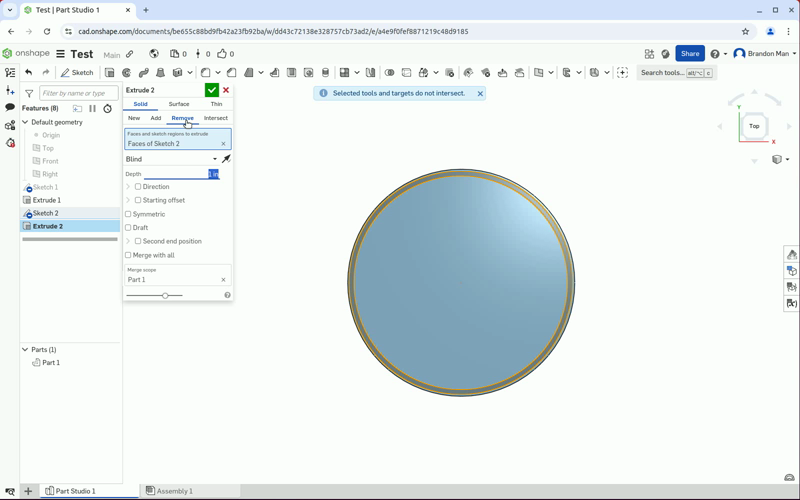
text(-0.722)
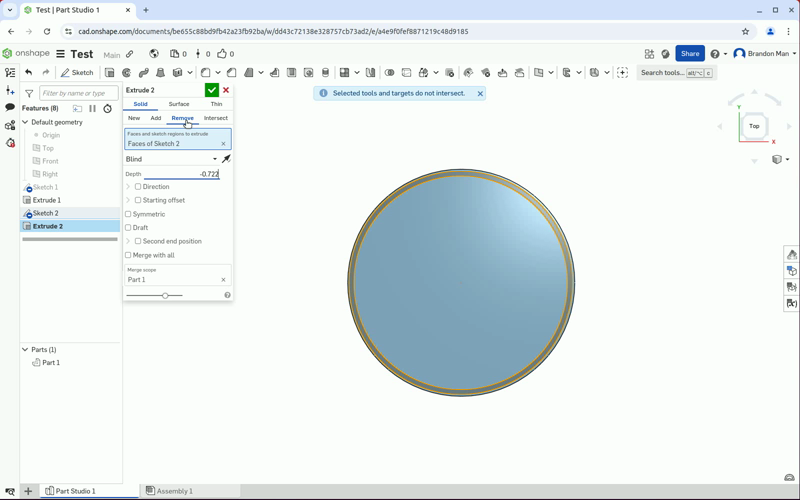
key(tab, 6)
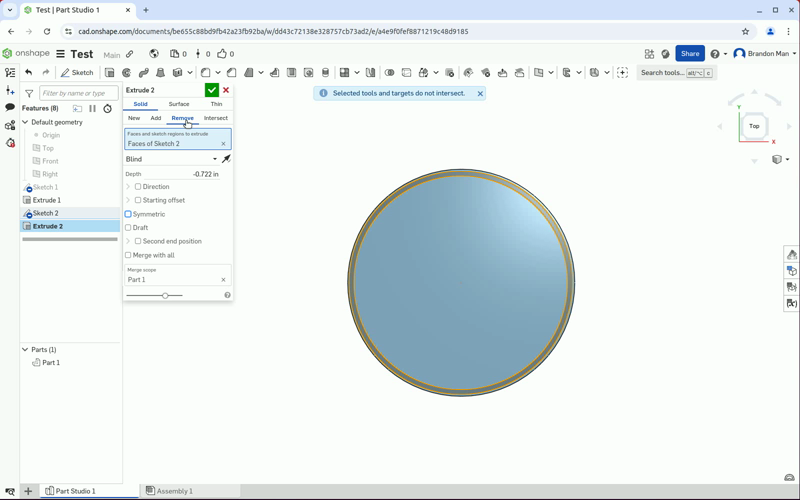
key(space)
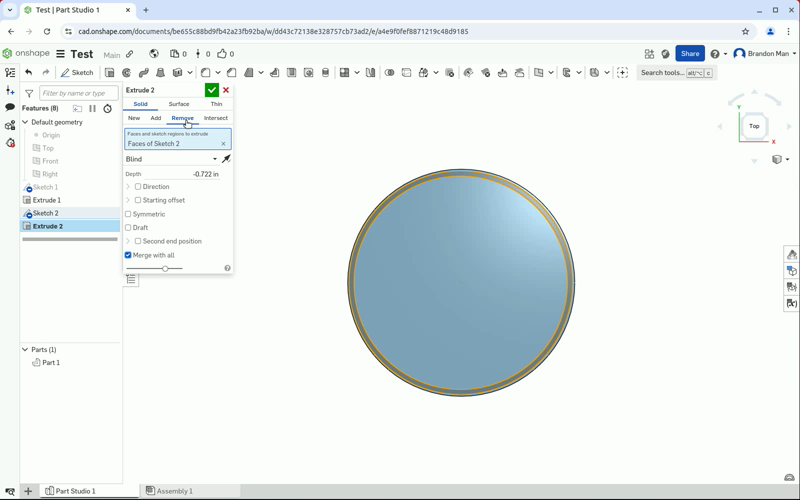
key(enter)
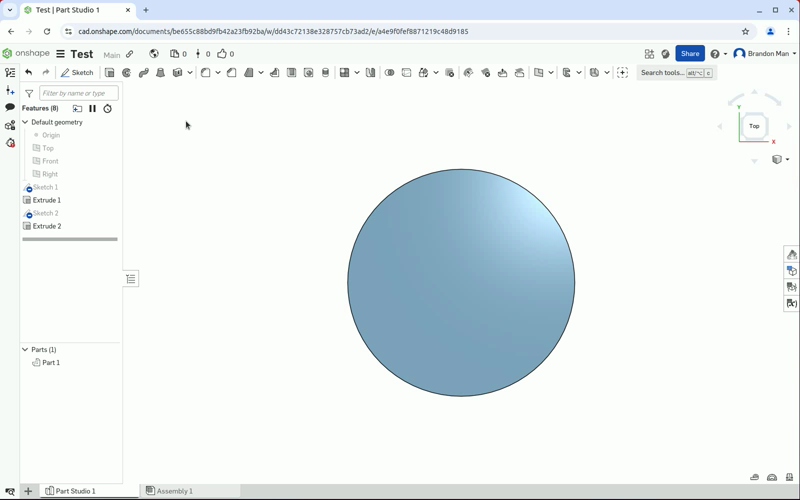
key(shift+h)
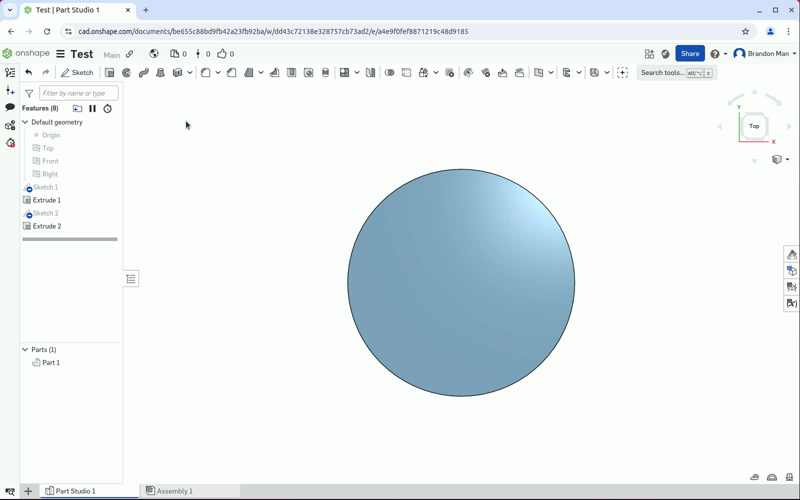
key(shift+h)
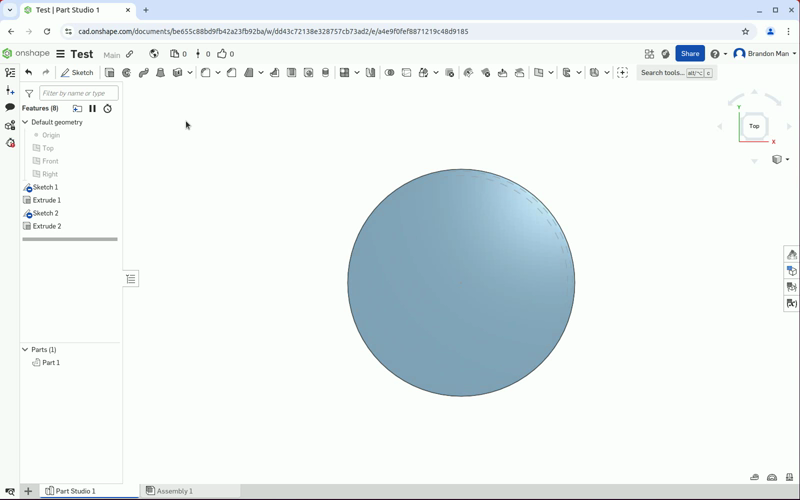
key(shift+7)
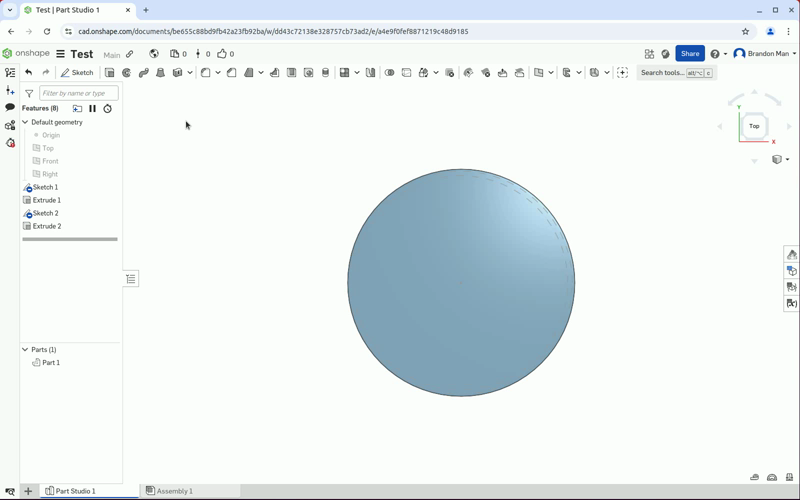
key(up, 3)
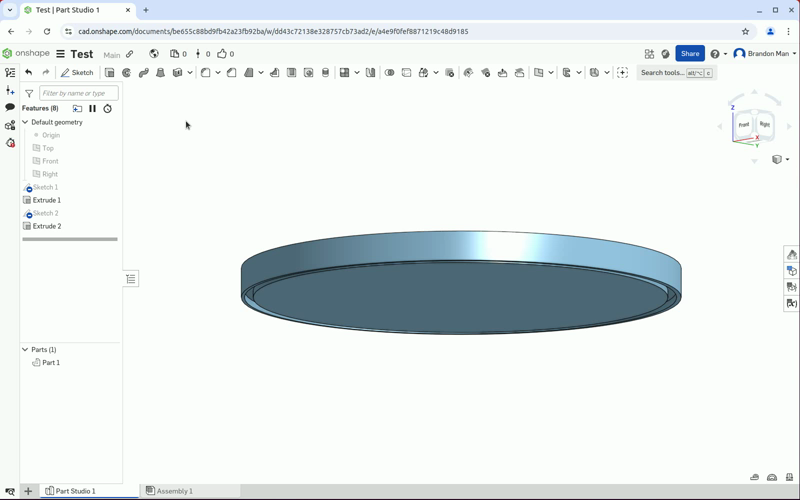
key(left, 3)
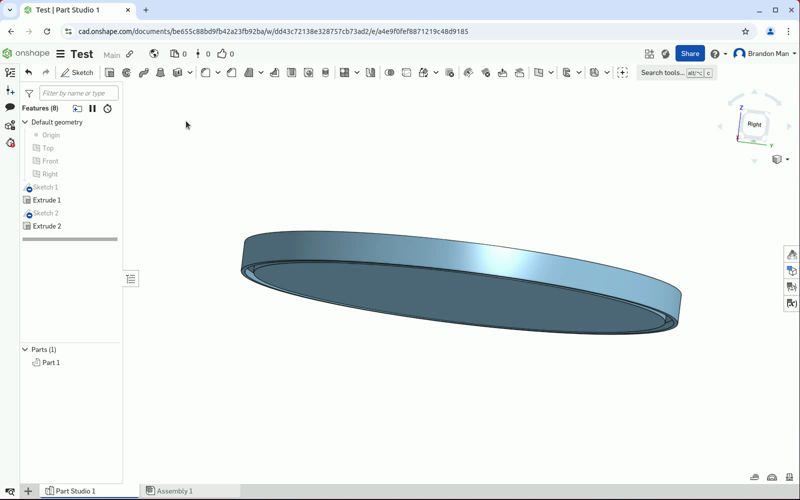
key(right, 3)
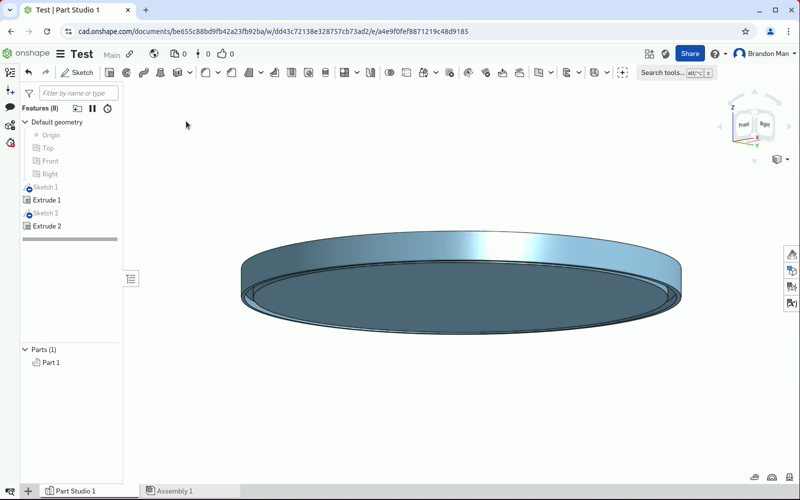
key(down, 3)
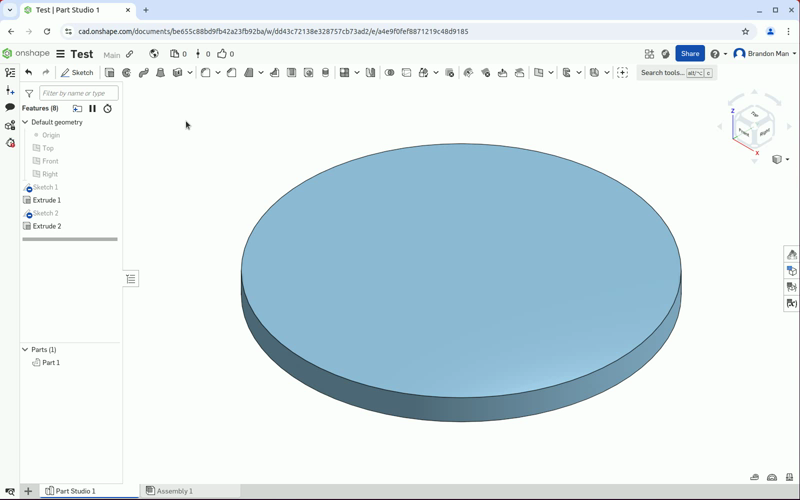
mouse_move(73, 189)
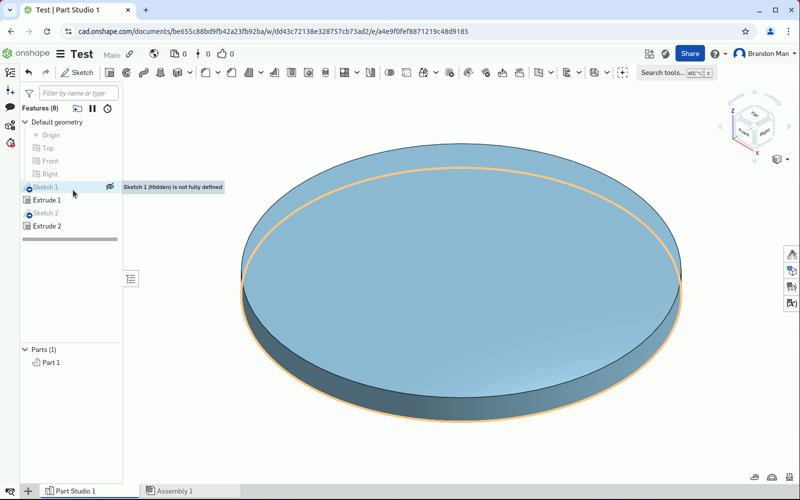
click(73, 189)